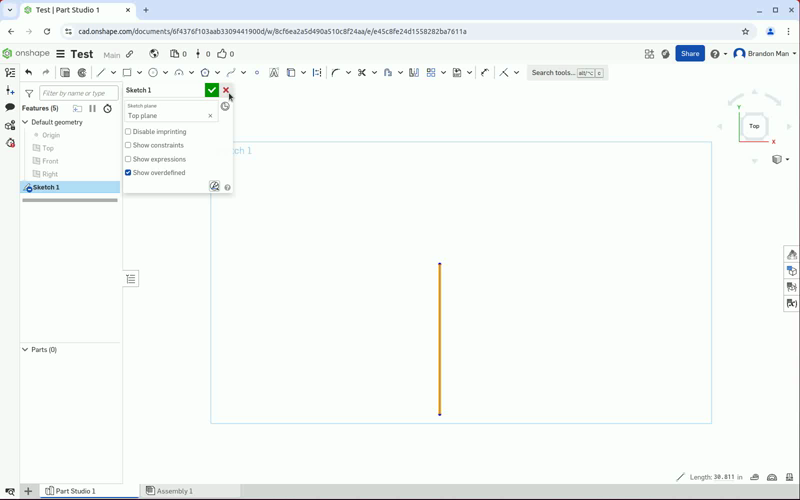
key(shift+h)
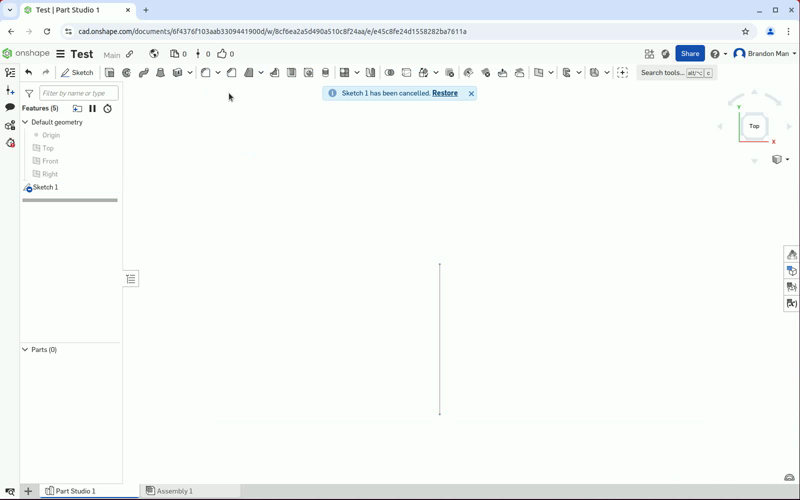
key(shift+s)
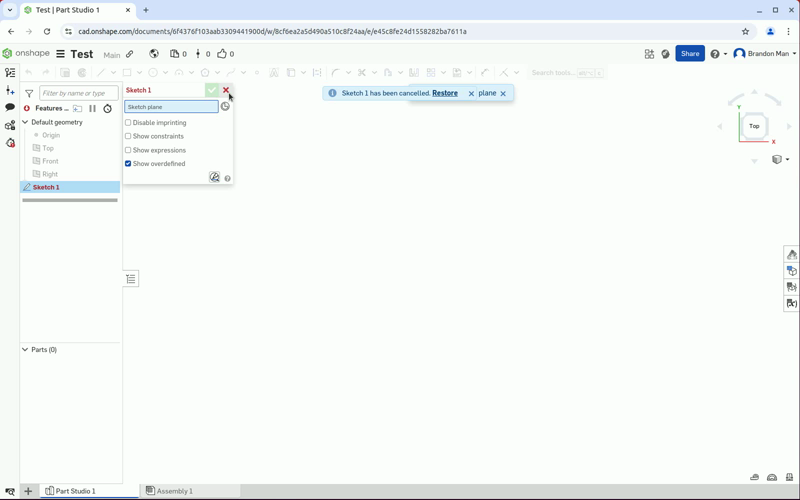
mouse_move(73, 150)
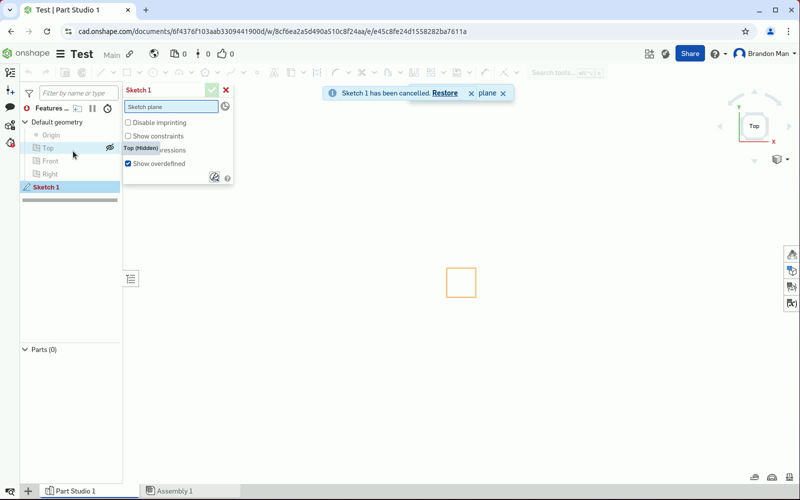
click(73, 150)
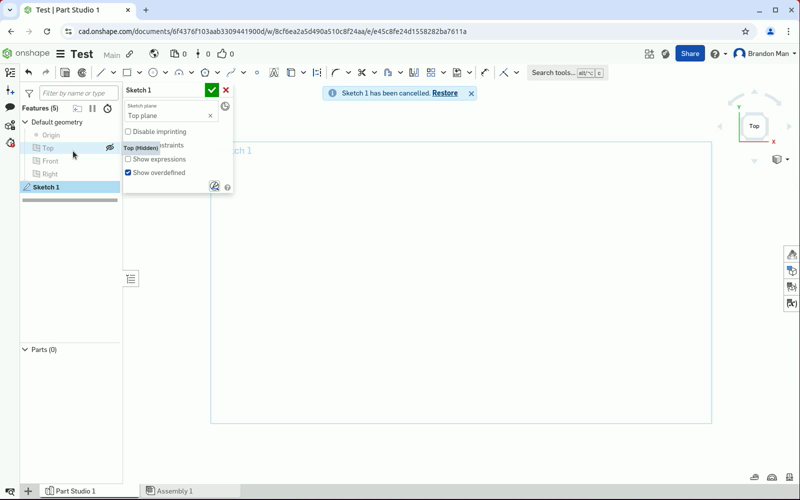
mouse_move(73, 352)
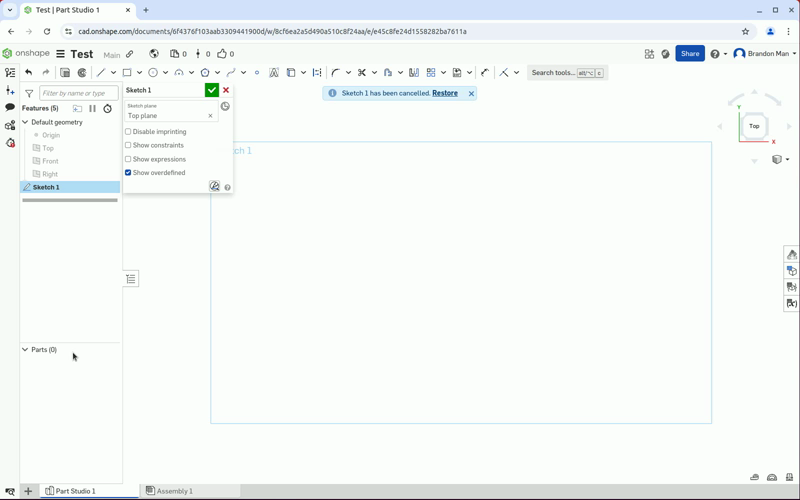
key(y)
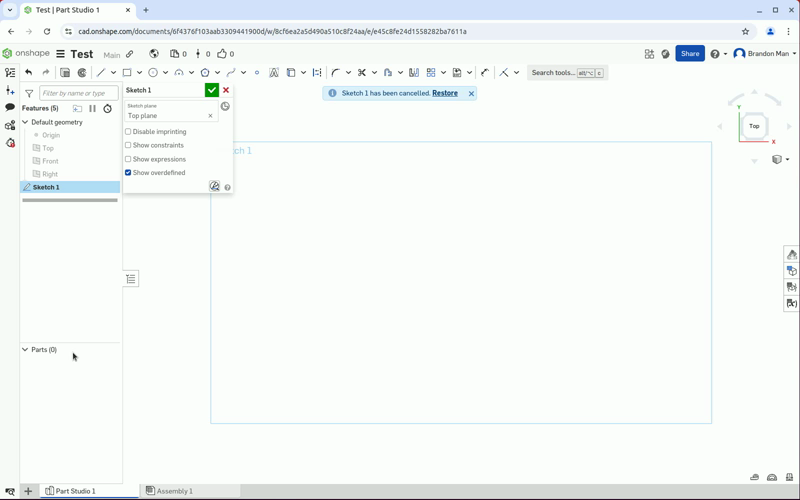
key(l)
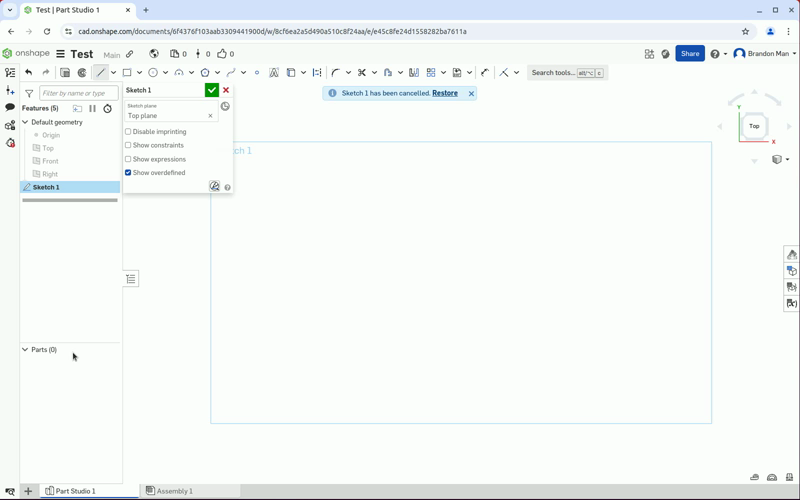
key_down(shift)
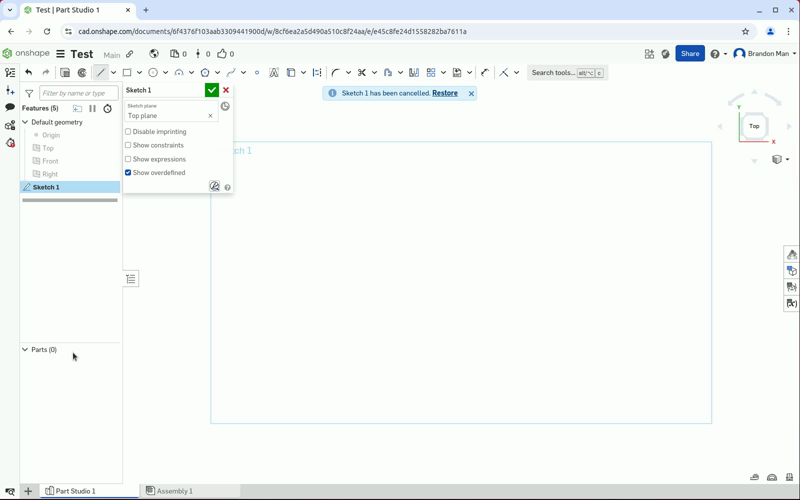
mouse_move(385, 367)
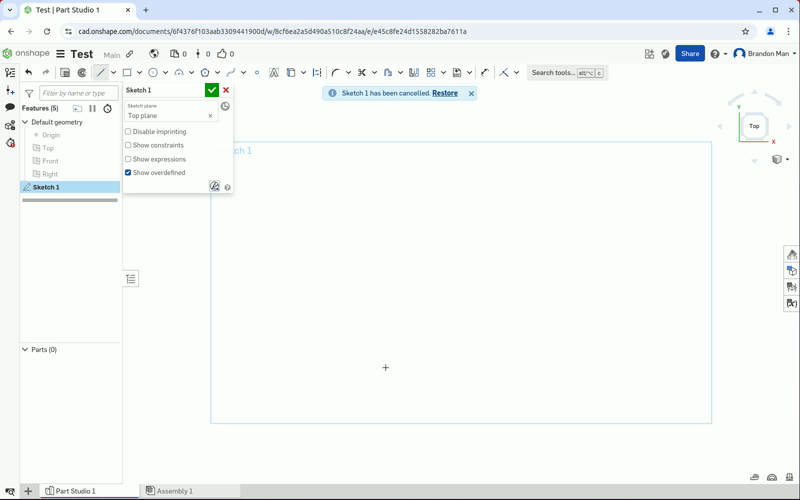
click(385, 367)
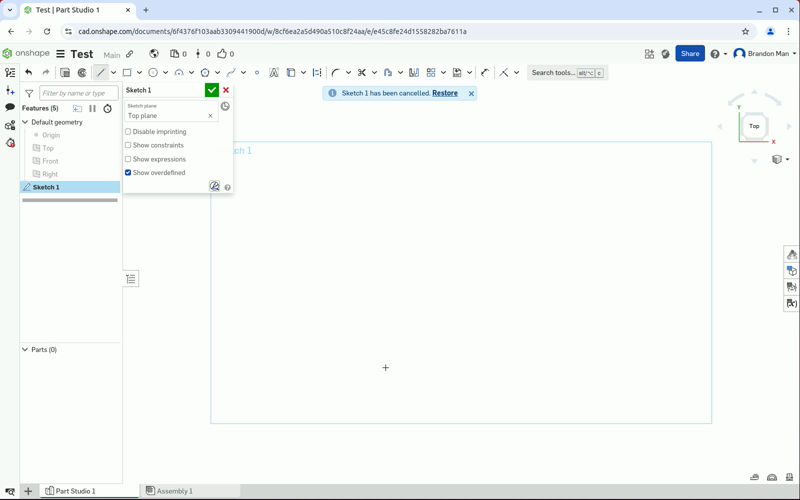
key_up(shift)
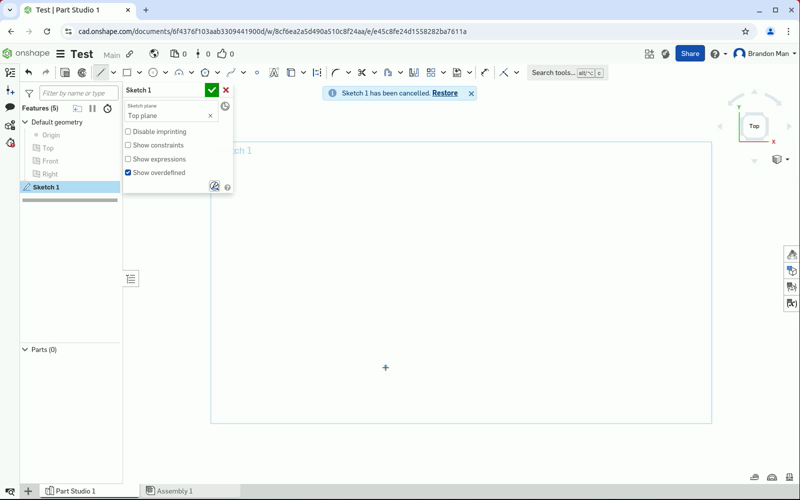
key_down(shift)
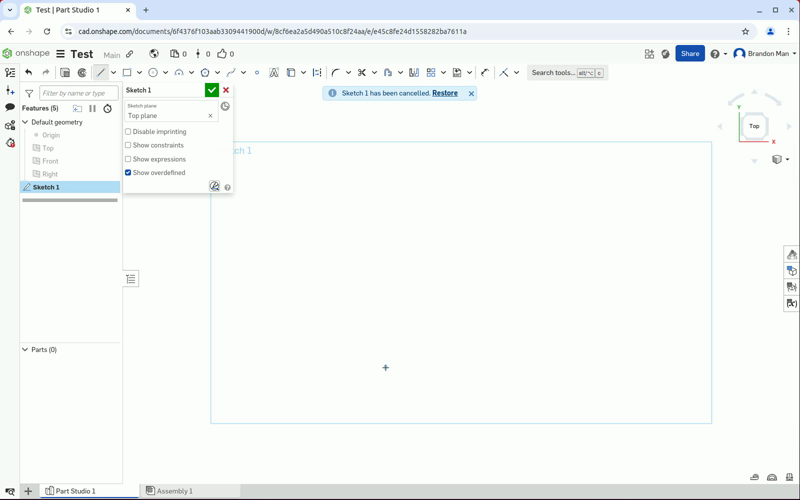
mouse_move(565, 367)
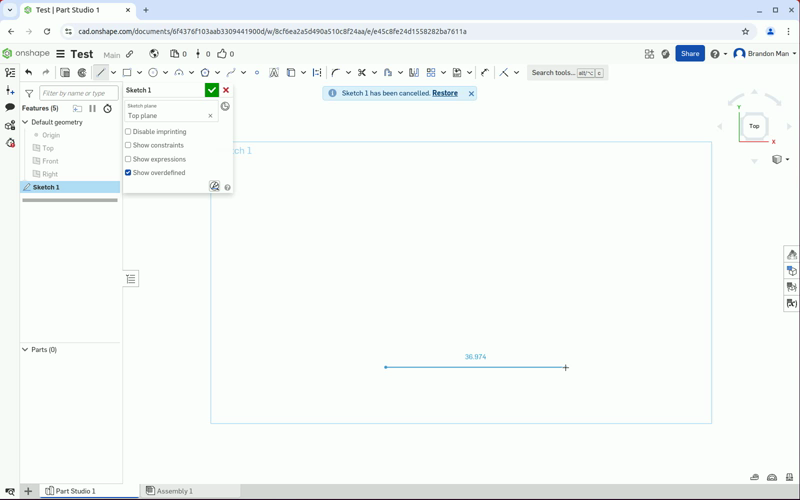
click(565, 367)
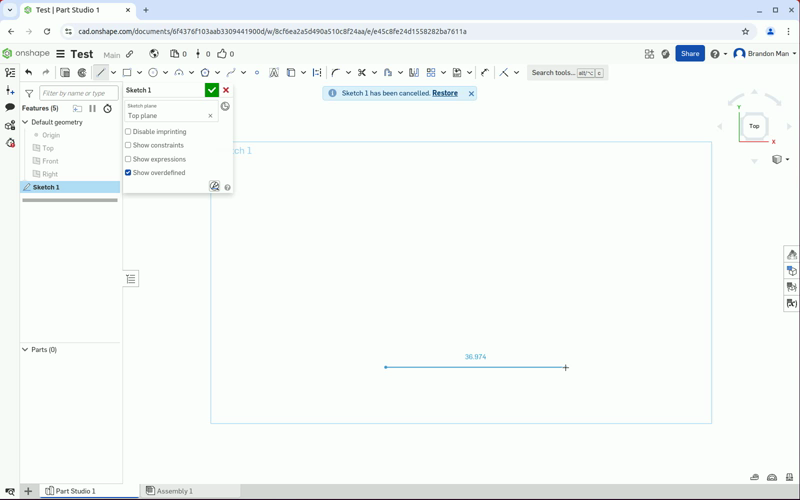
key_up(shift)
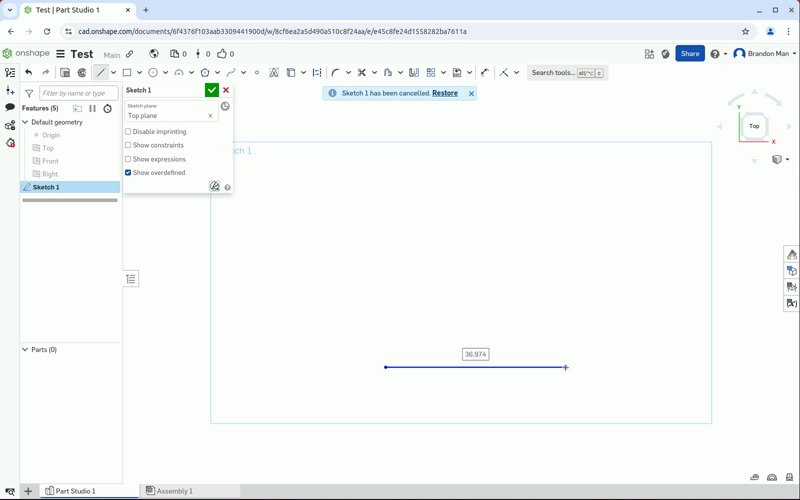
key_down(shift)
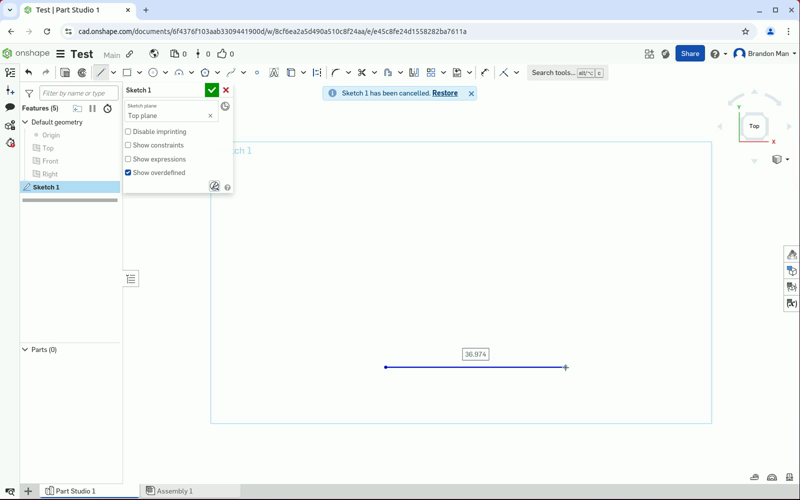
mouse_move(565, 213)
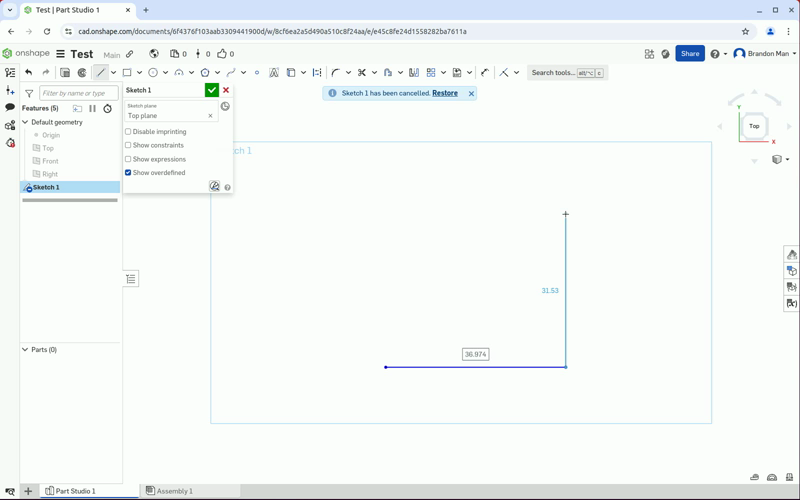
click(565, 213)
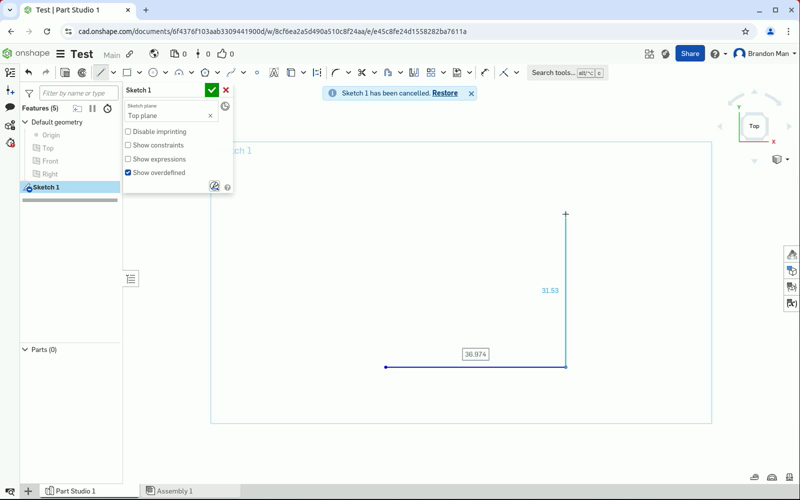
key_up(shift)
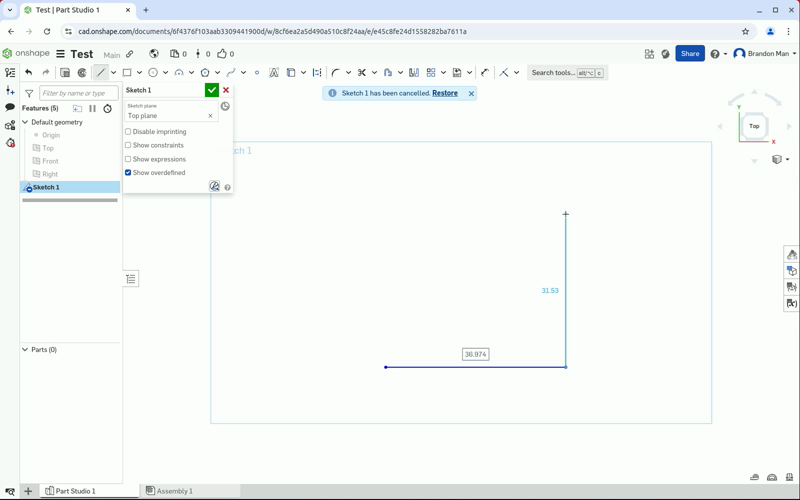
key_down(shift)
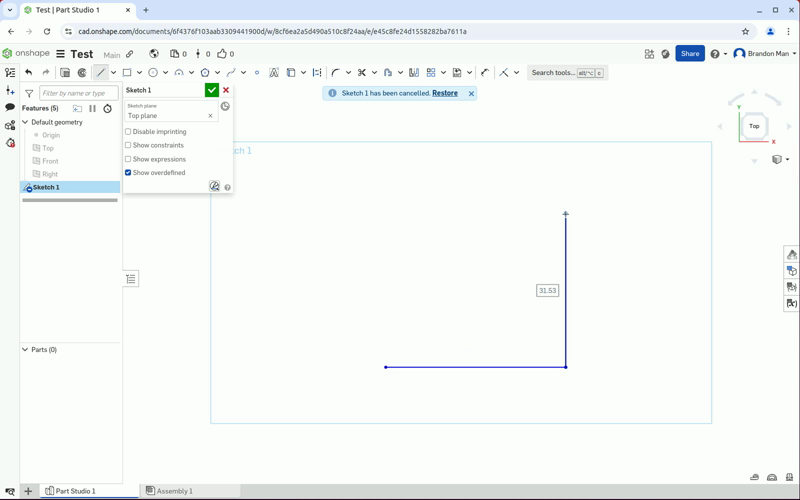
mouse_move(385, 213)
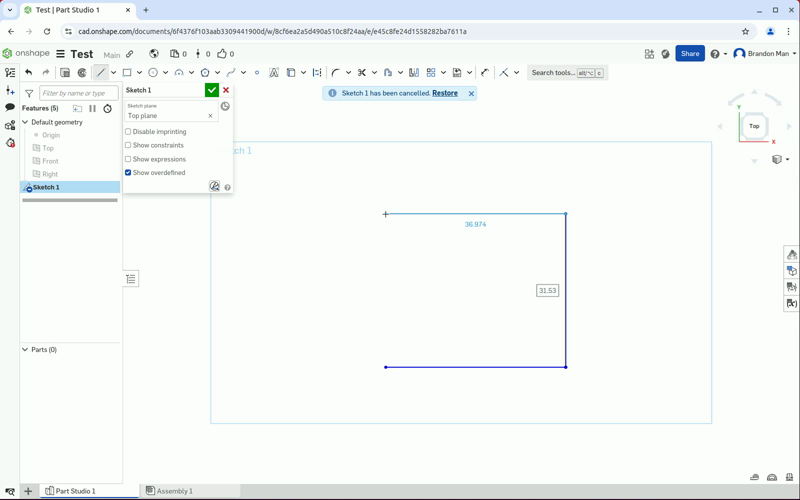
click(385, 213)
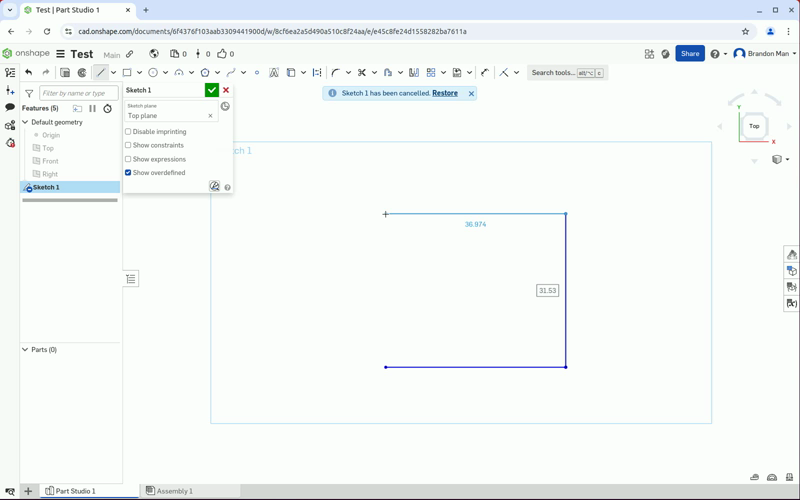
key_up(shift)
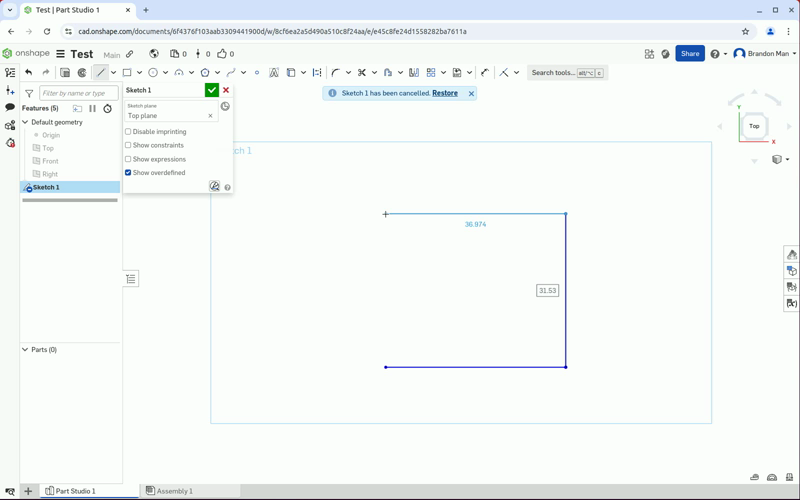
key_down(shift)
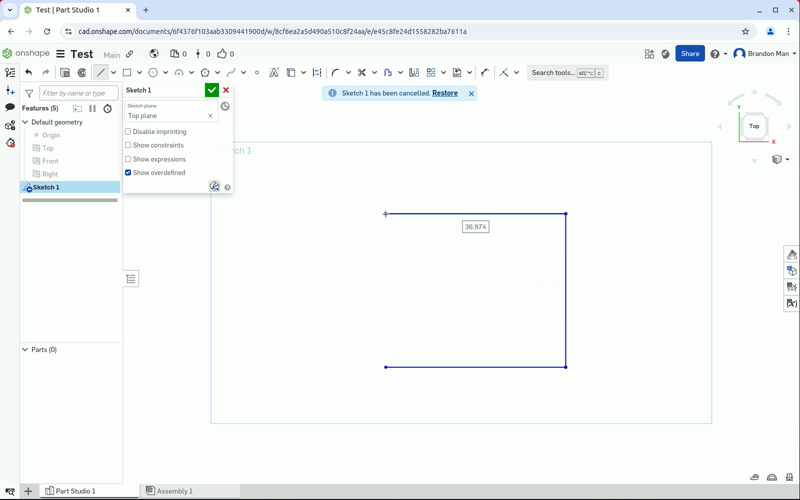
mouse_move(385, 367)
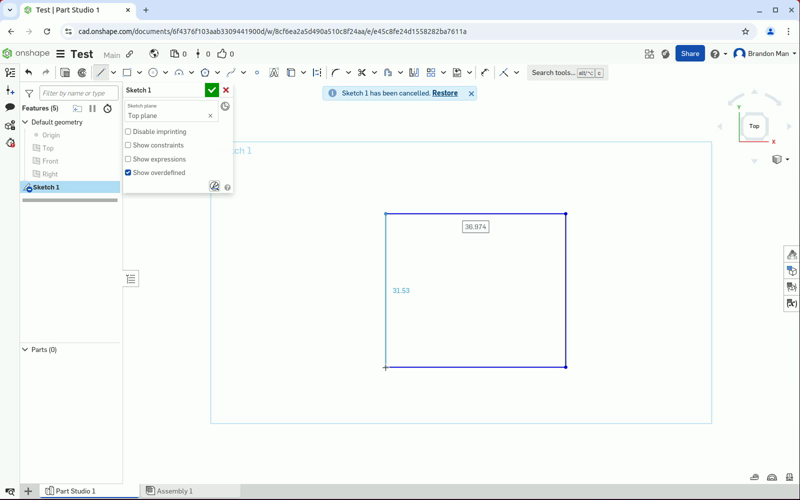
key_up(shift)
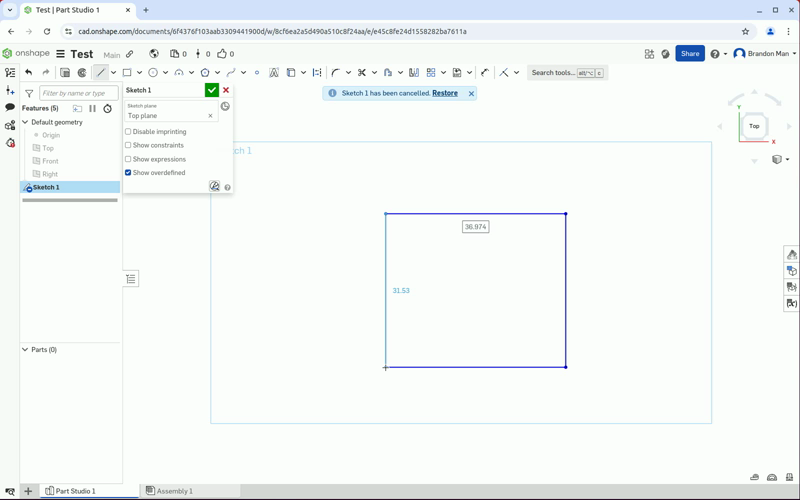
click(385, 367)
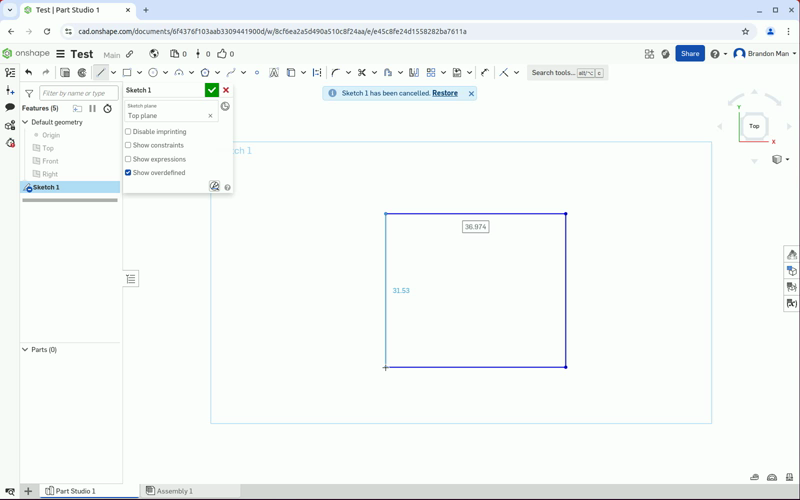
key(esc)
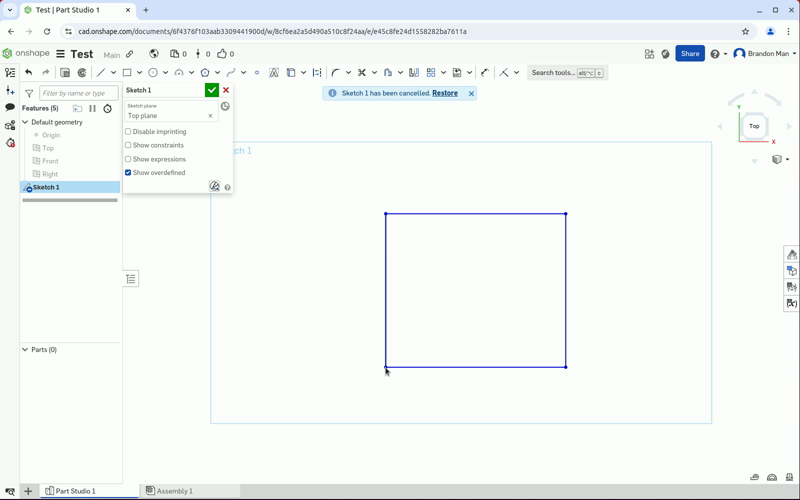
mouse_move(494, 292)
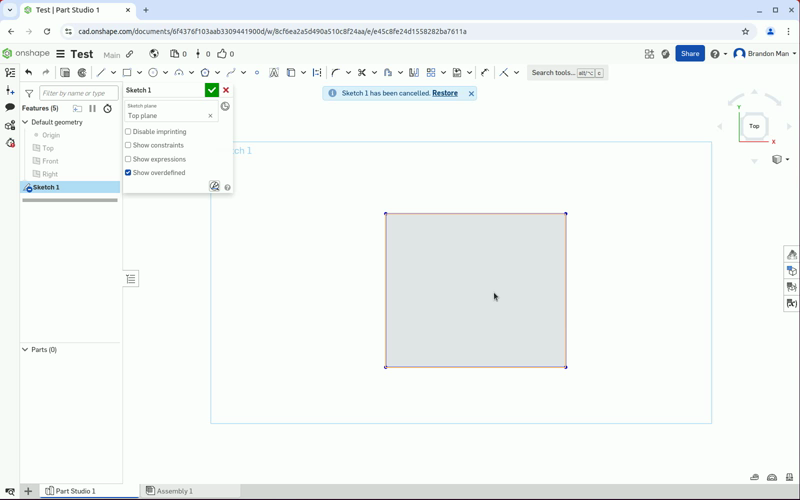
click(494, 292)
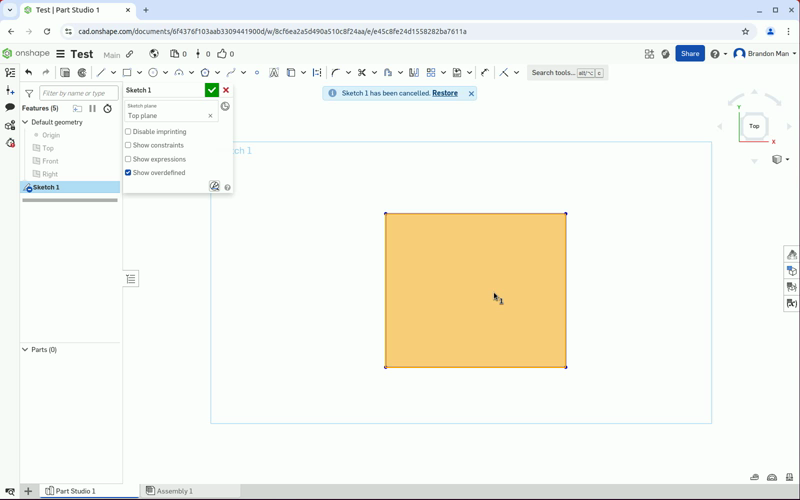
mouse_move(73, 352)
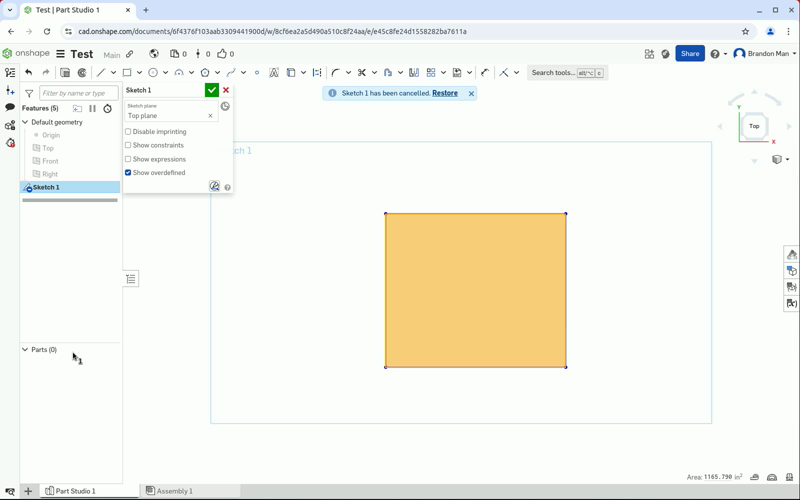
key(shift+y)
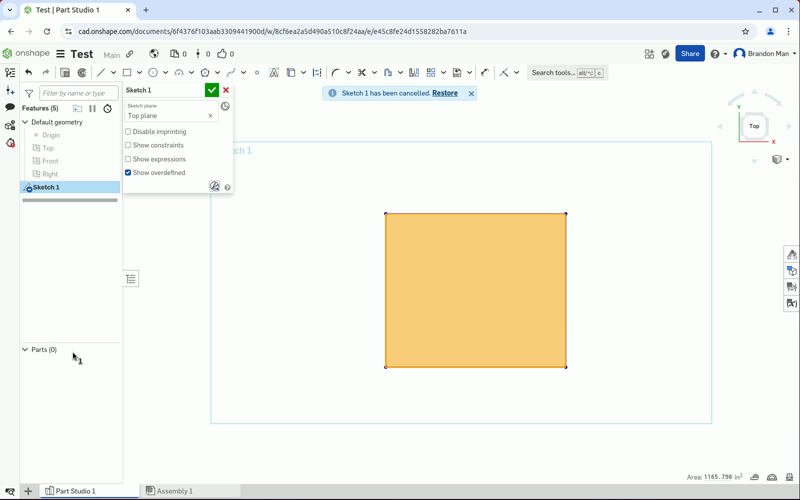
key(shift+e)
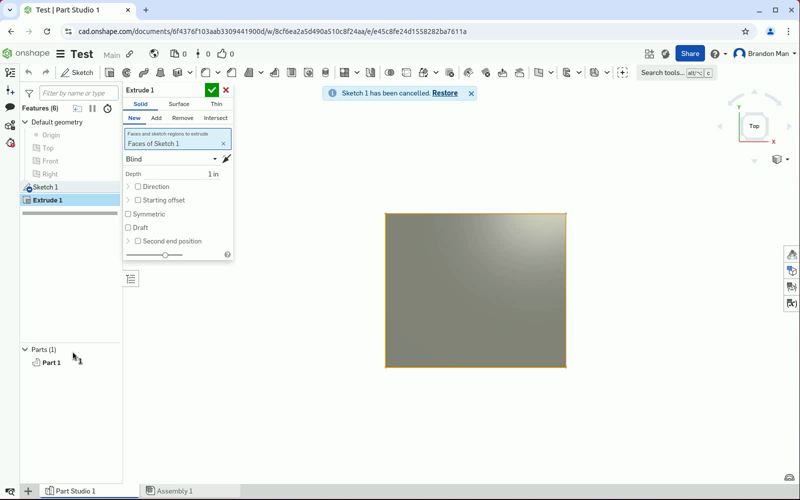
mouse_move(143, 106)
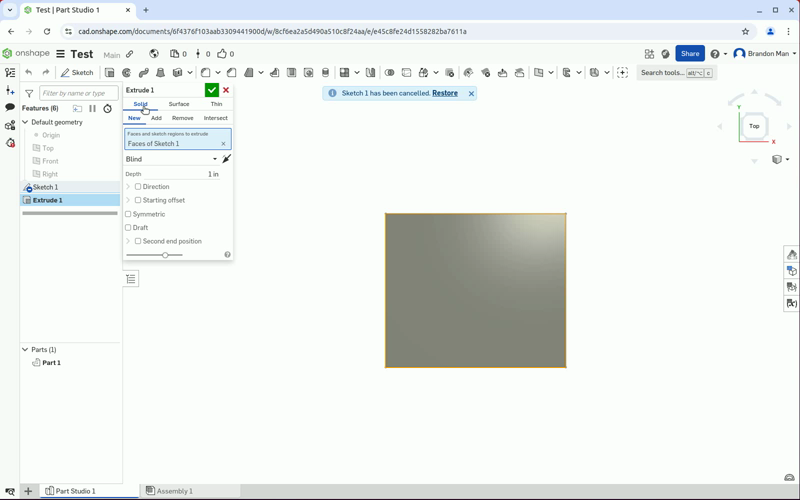
click(143, 106)
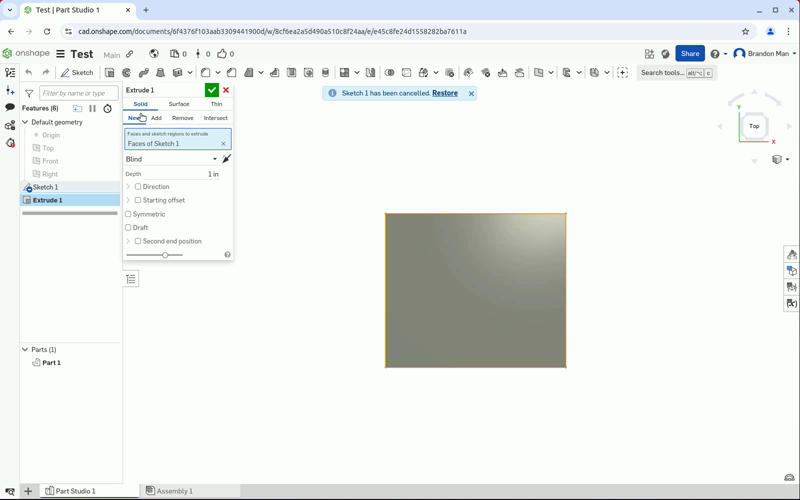
mouse_move(137, 120)
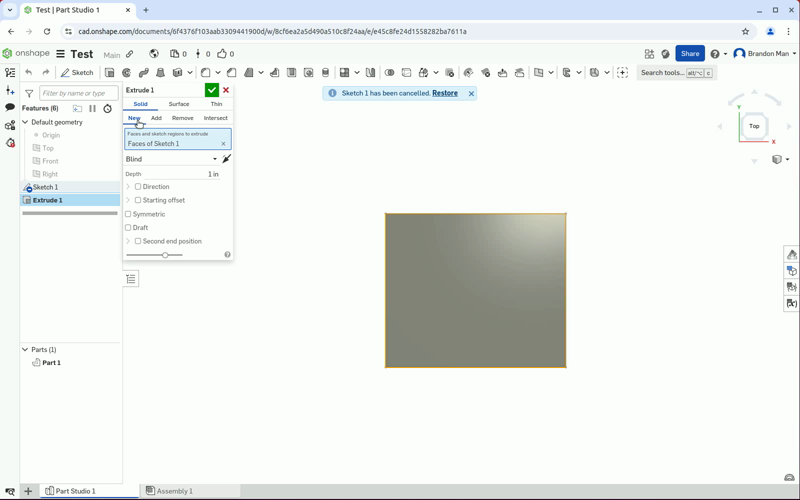
click(137, 120)
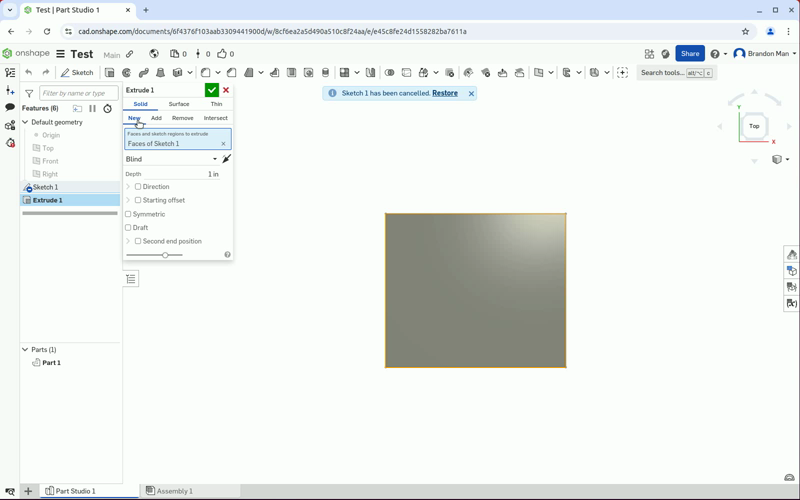
key(tab, 4)
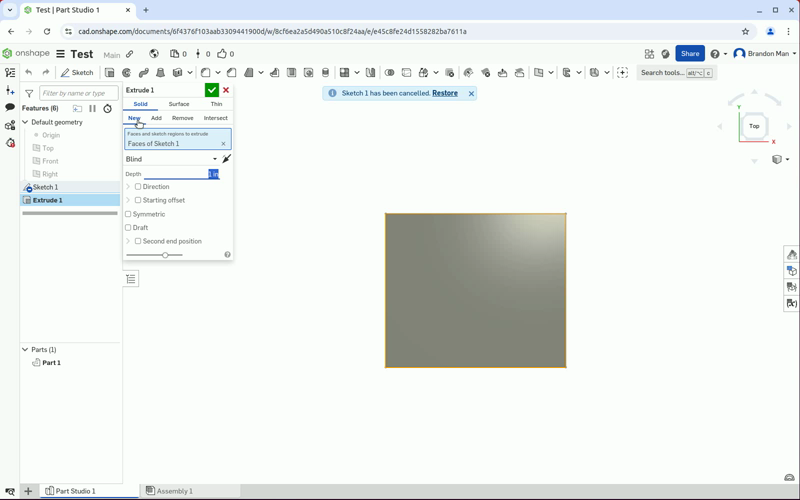
text(11.554)
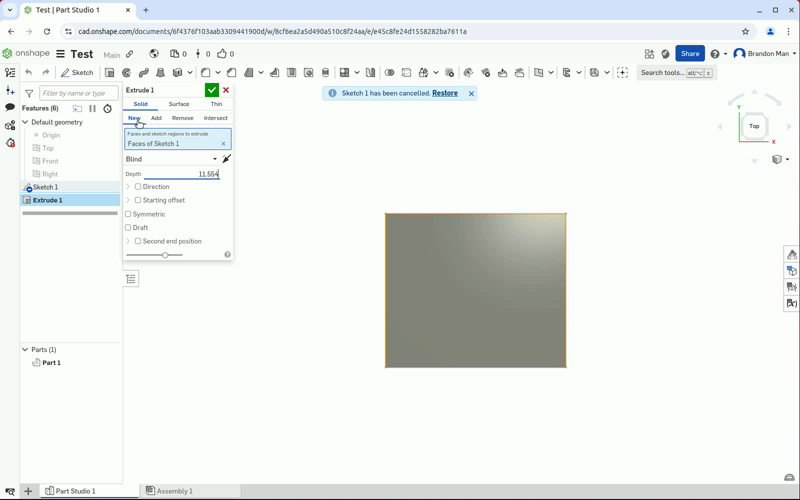
key(enter)
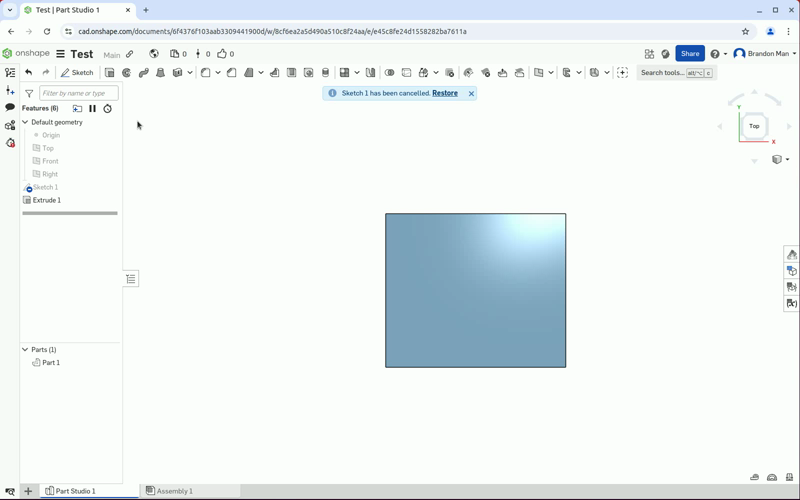
key(shift+h)
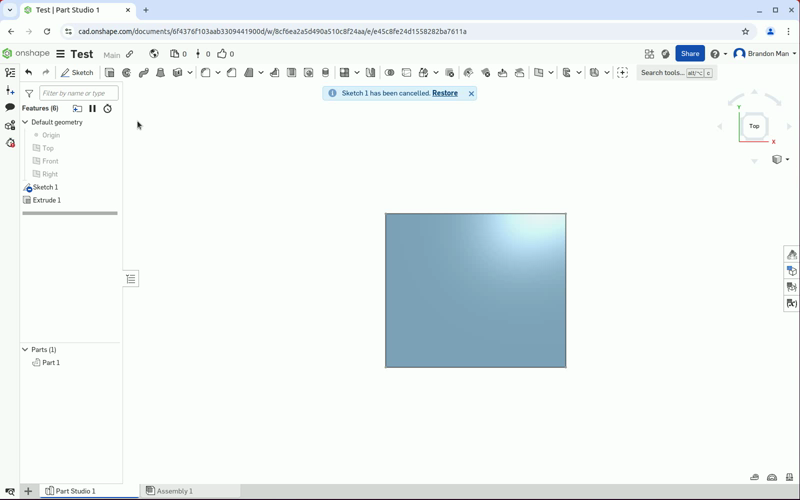
key(shift+h)
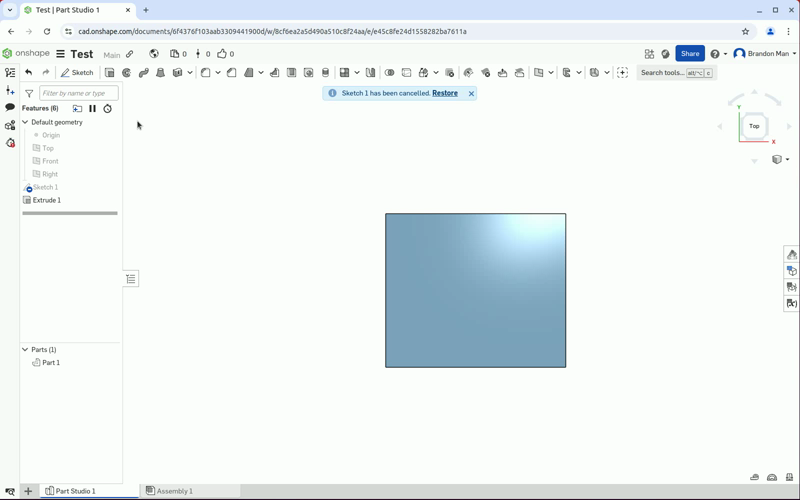
mouse_move(73, 189)
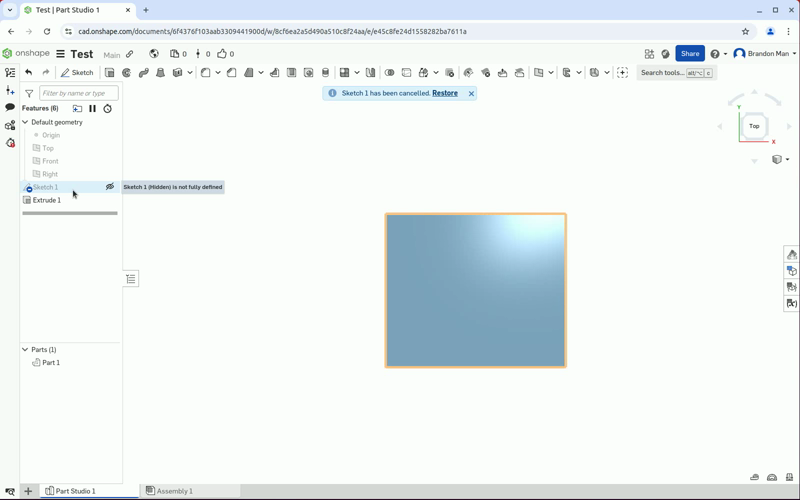
click(73, 189)
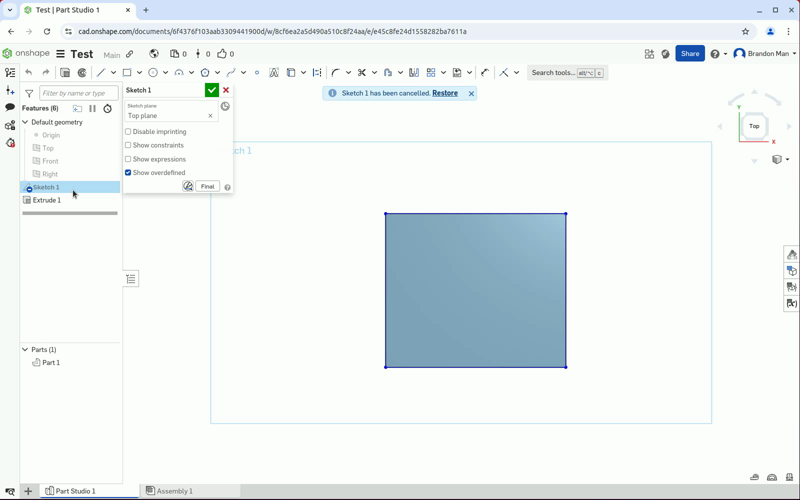
mouse_move(229, 92)
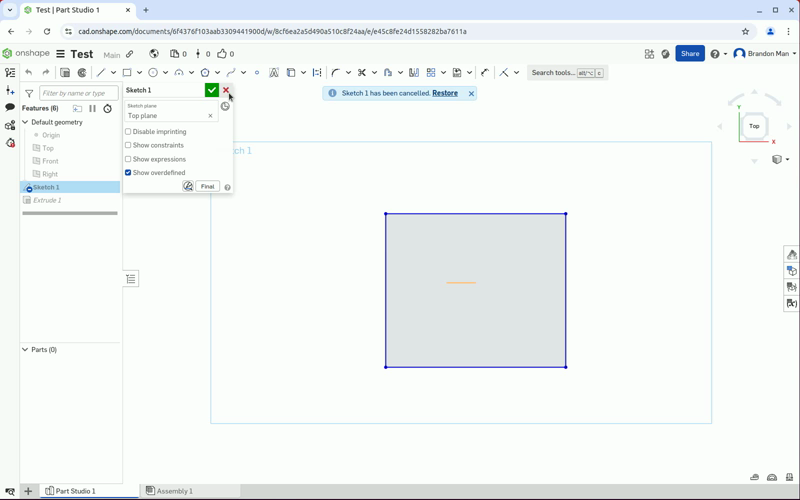
click(229, 92)
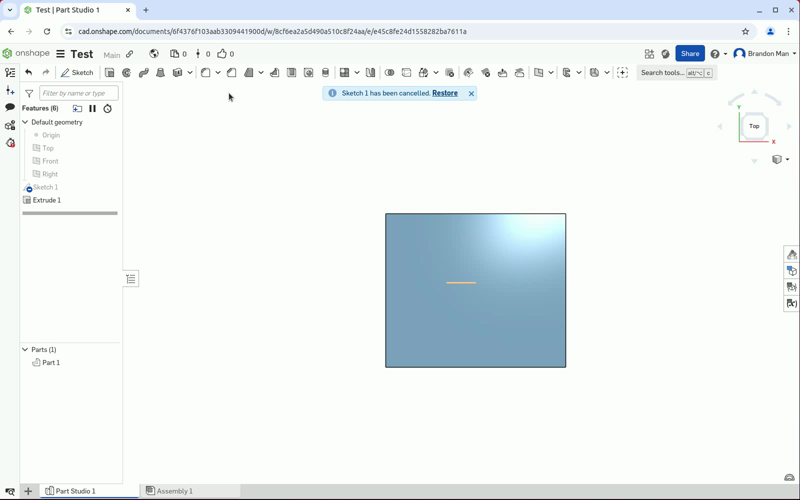
mouse_move(541, 75)
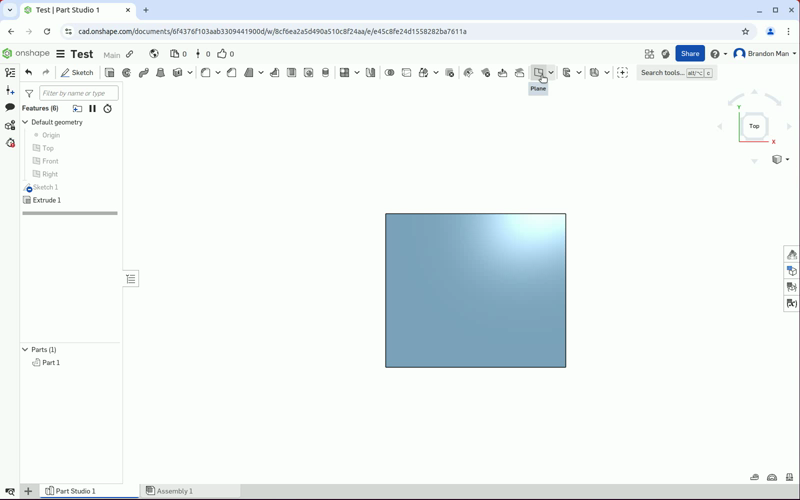
click(541, 75)
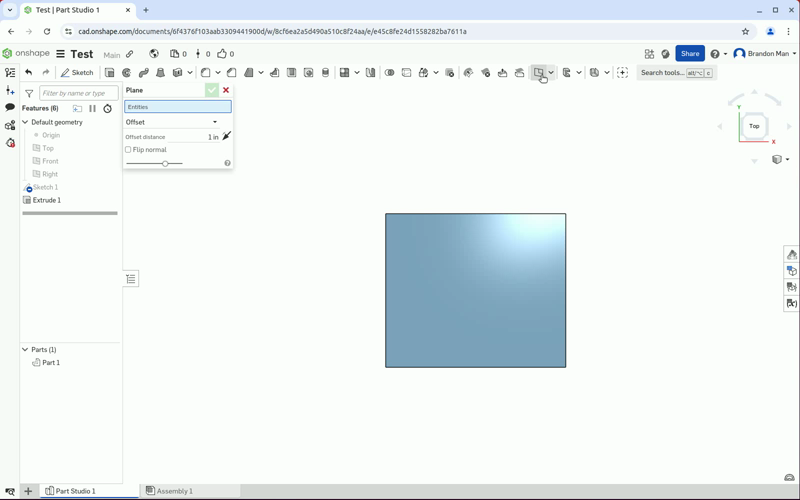
mouse_move(73, 150)
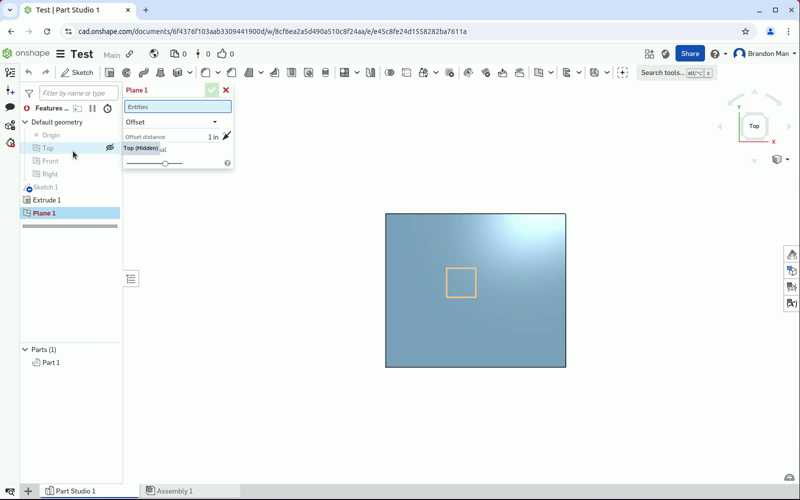
click(73, 150)
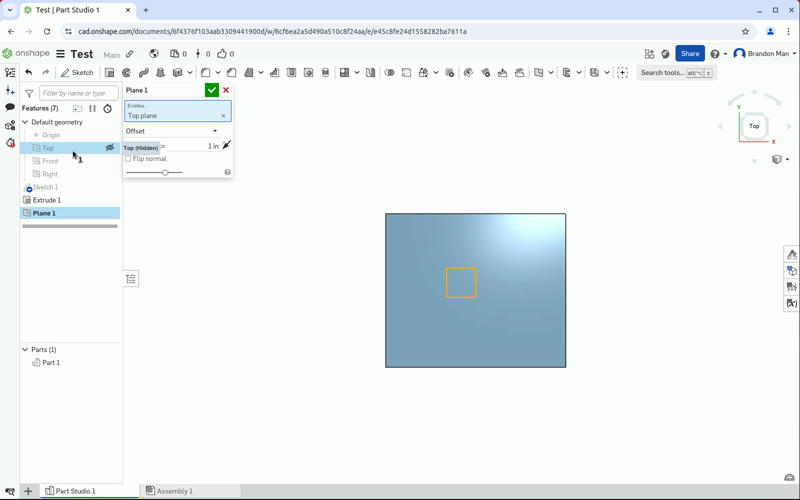
key(tab, 2)
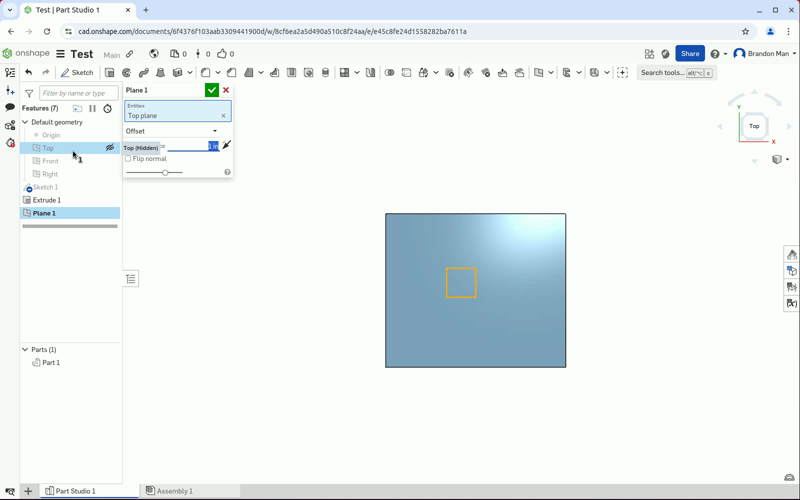
text(11.554)
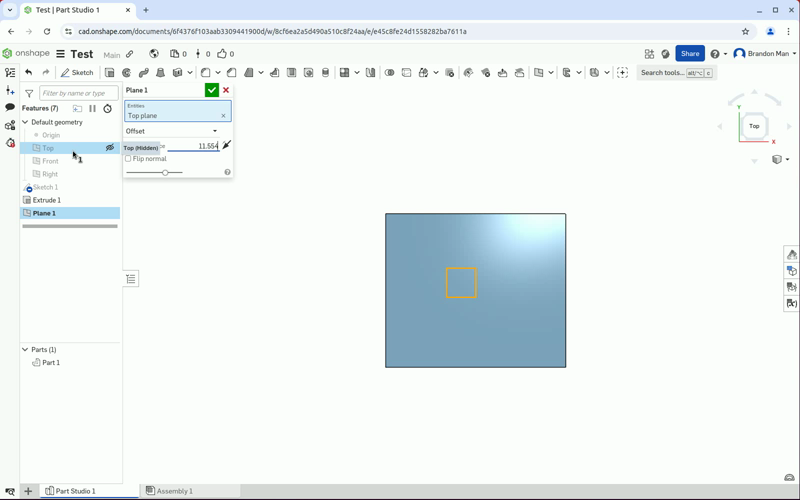
key(enter, 2)
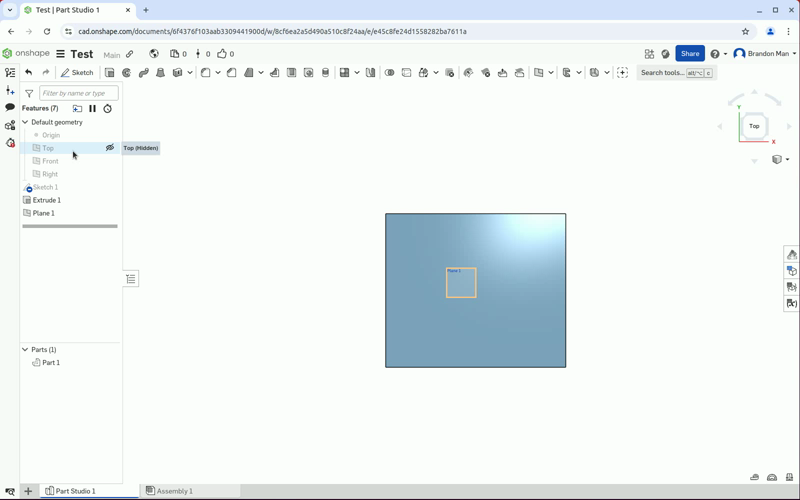
key(shift+s)
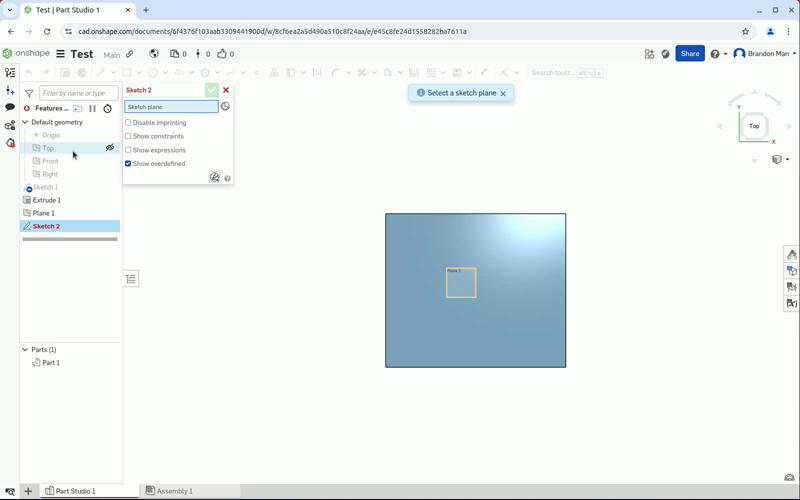
mouse_move(73, 215)
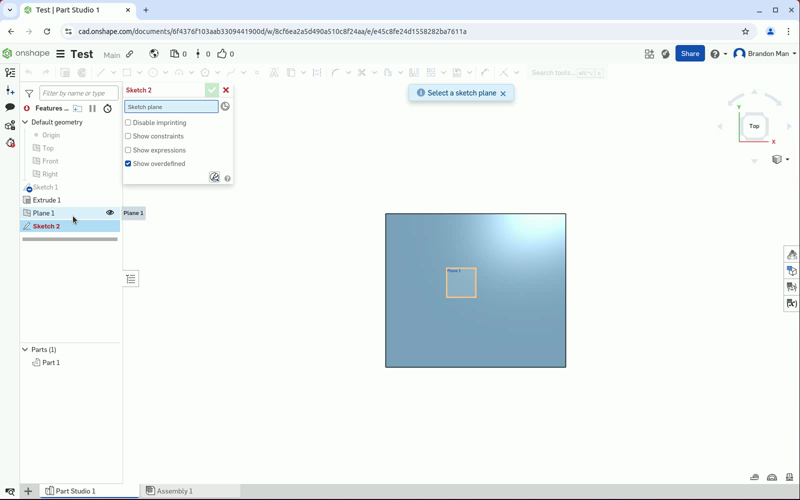
click(73, 215)
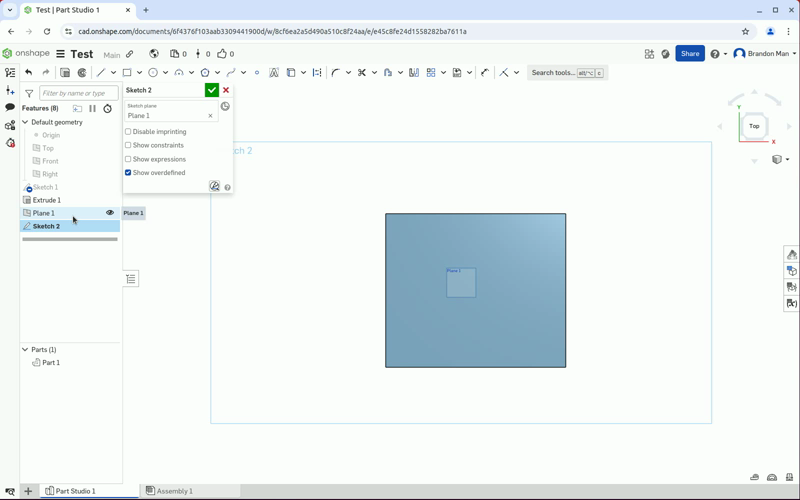
mouse_move(73, 352)
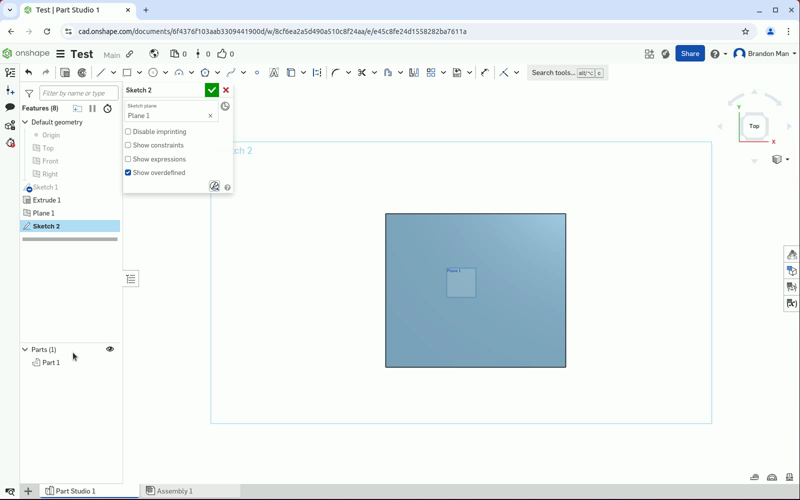
key(y)
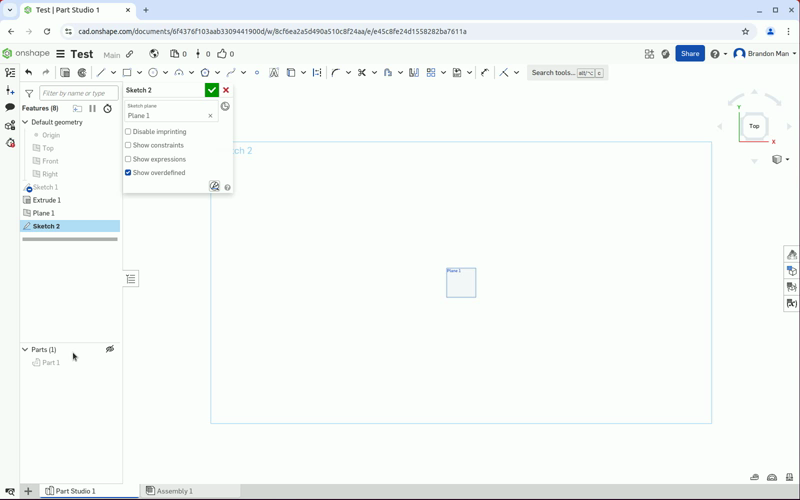
key(c)
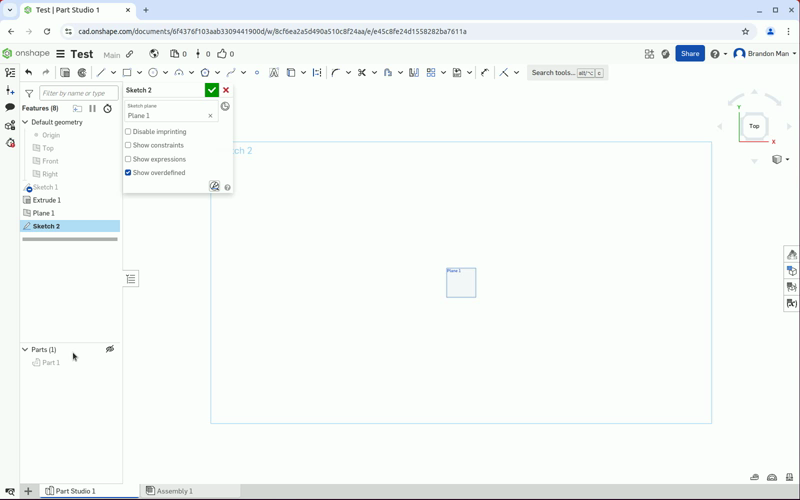
key_down(shift)
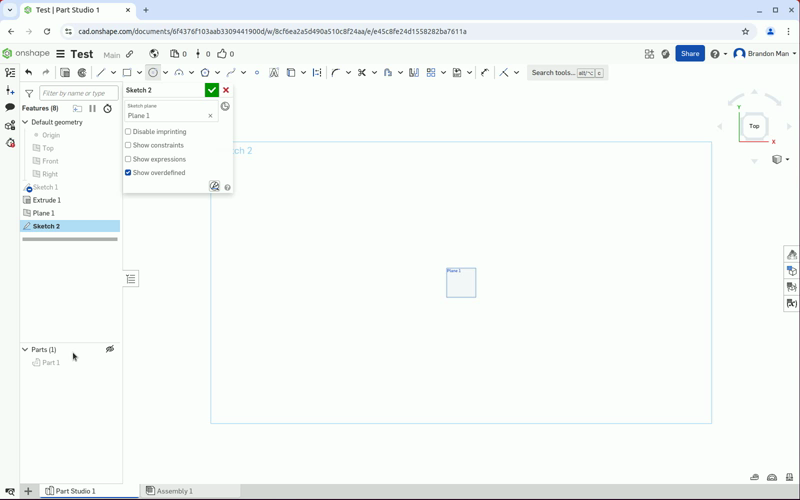
mouse_move(490, 260)
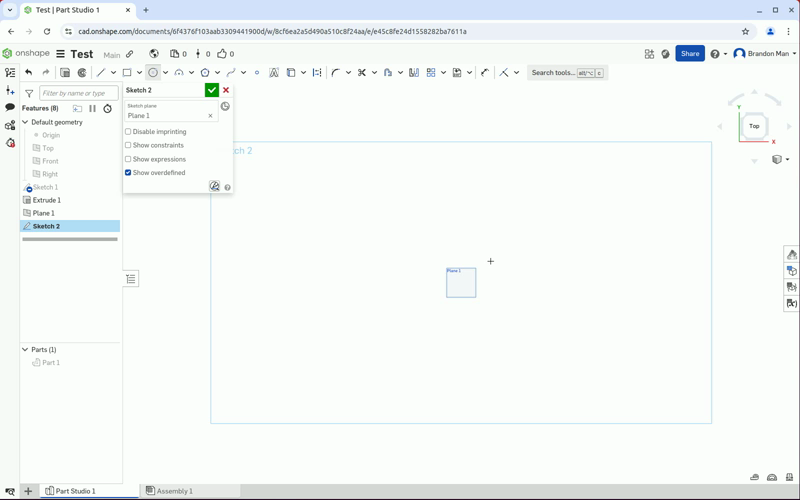
click(490, 260)
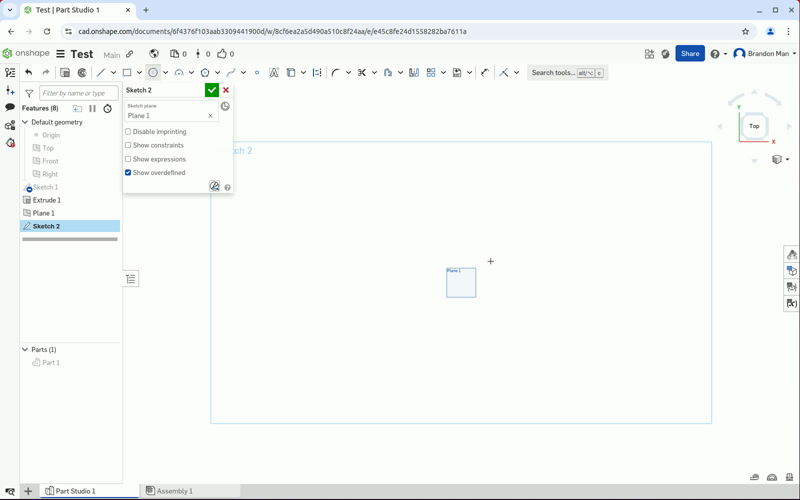
key_up(shift)
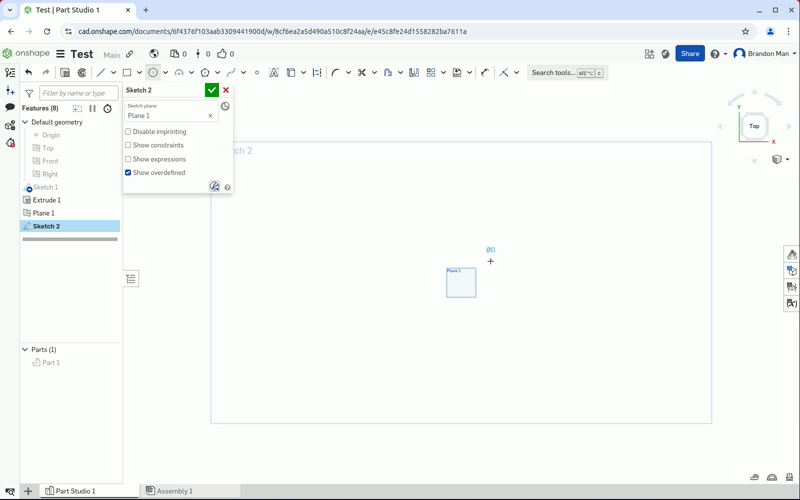
mouse_move(527, 260)
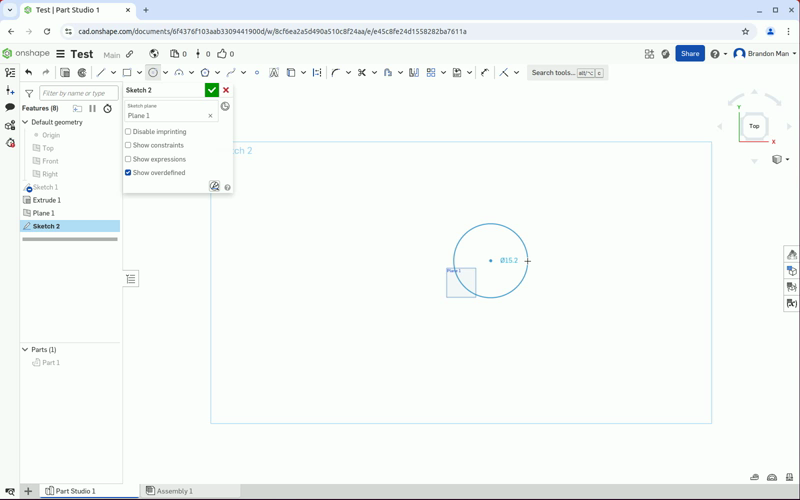
click(527, 260)
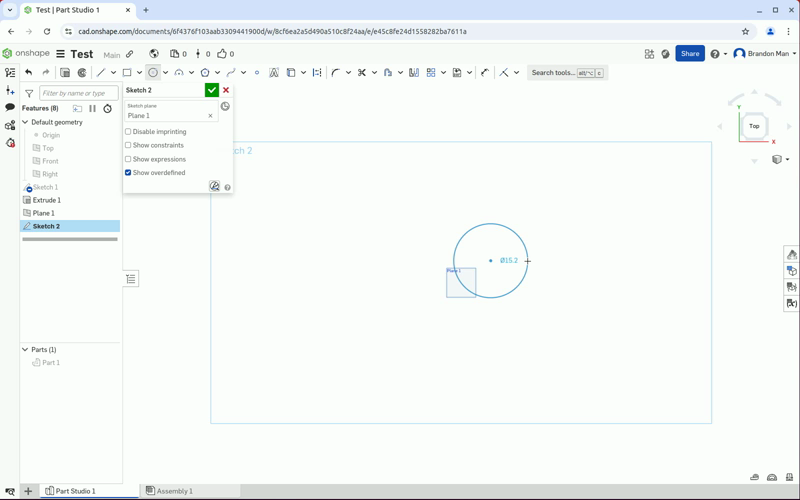
key(esc)
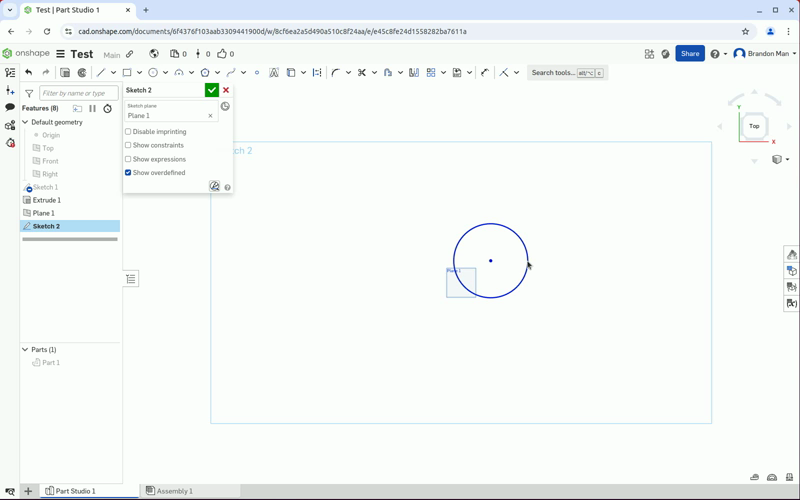
mouse_move(494, 270)
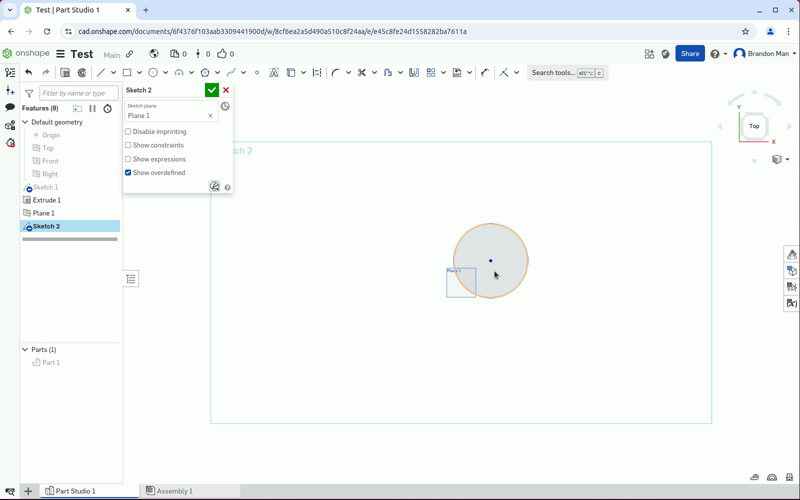
click(494, 270)
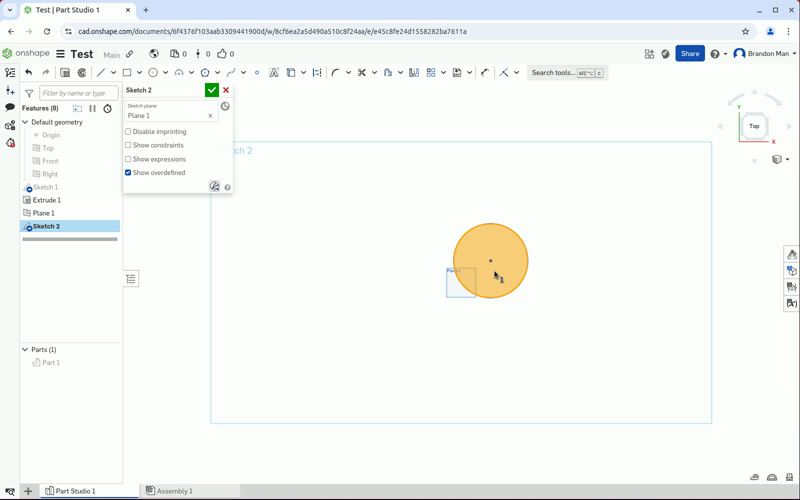
mouse_move(73, 352)
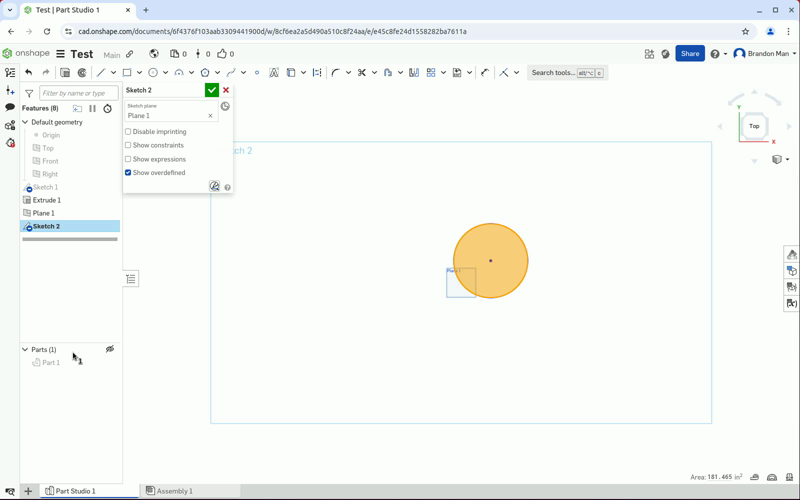
key(shift+y)
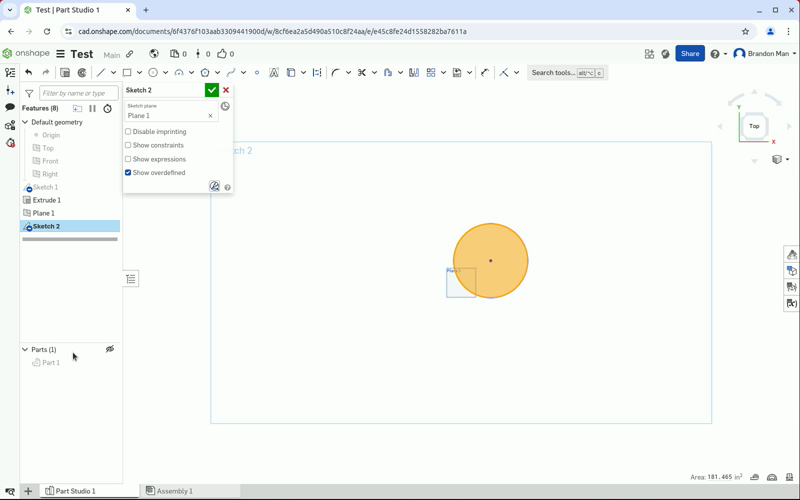
key(shift+e)
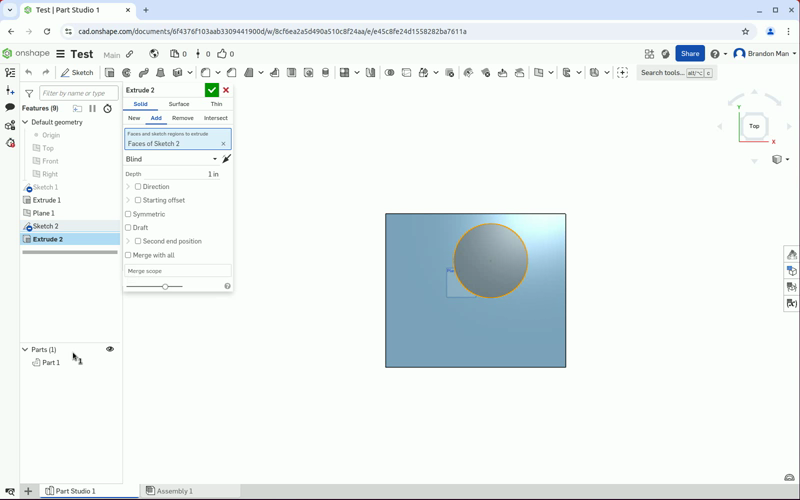
mouse_move(143, 106)
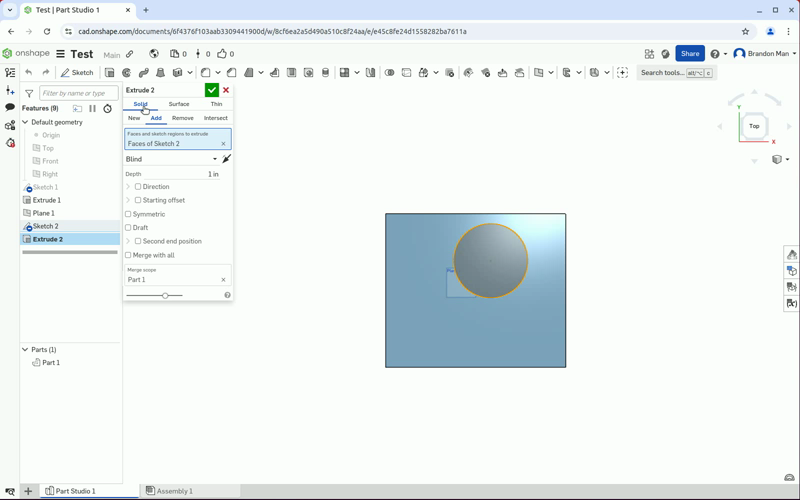
click(143, 106)
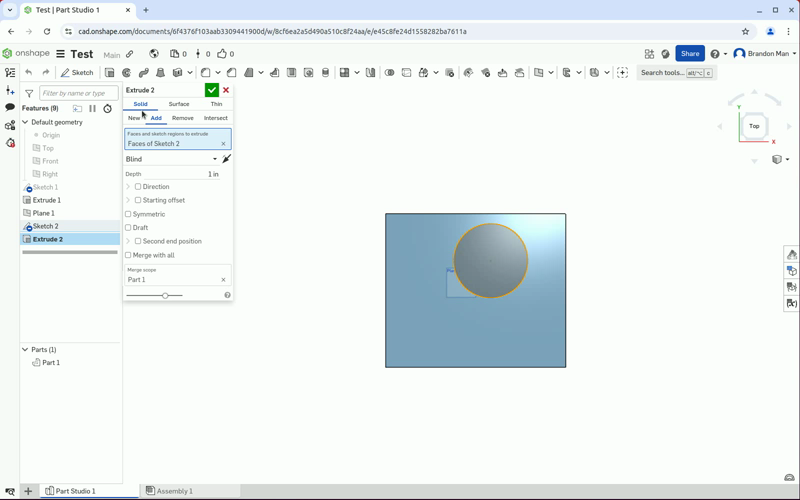
mouse_move(137, 120)
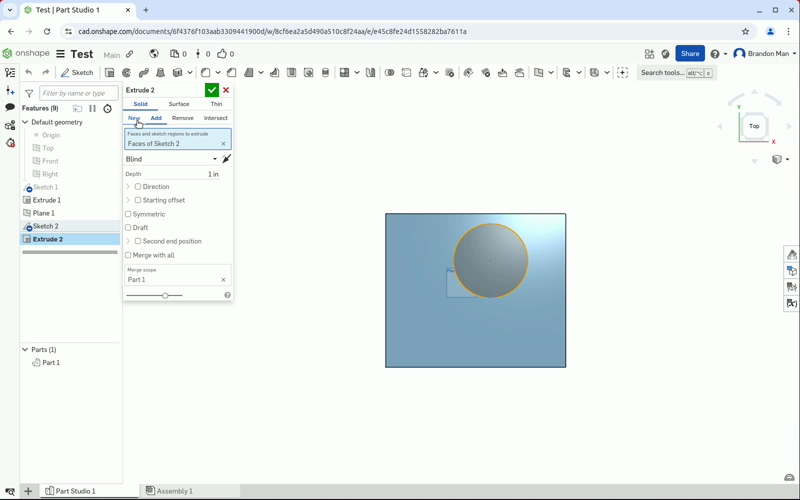
click(137, 120)
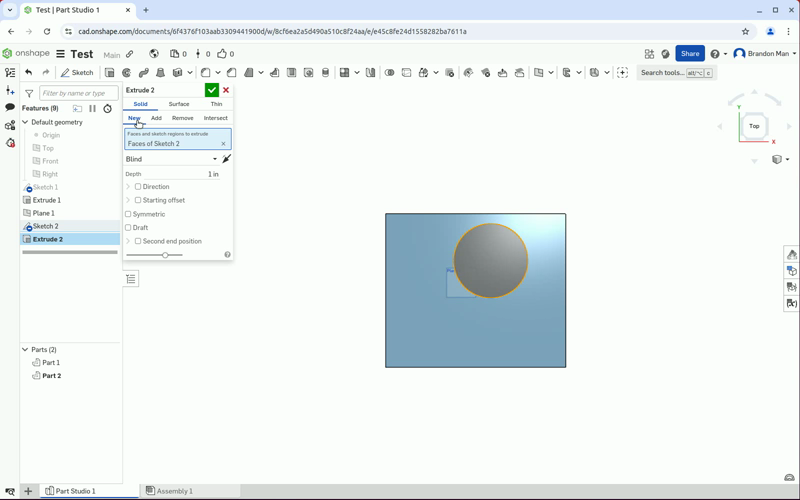
key(tab, 4)
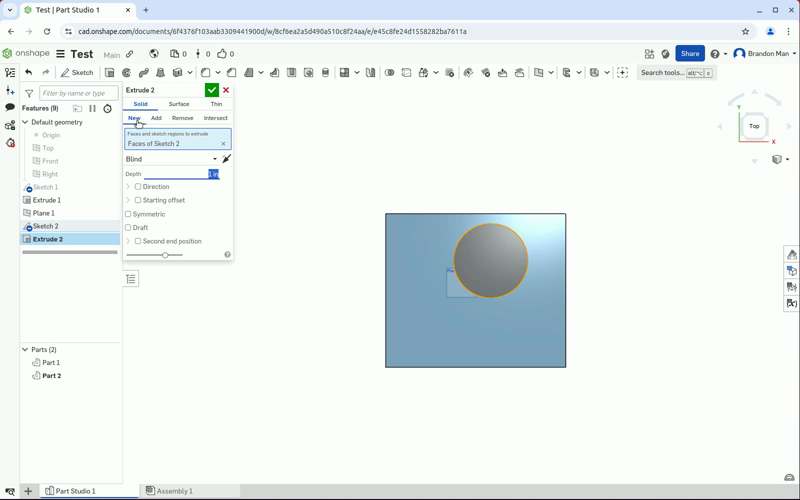
text(11.554)
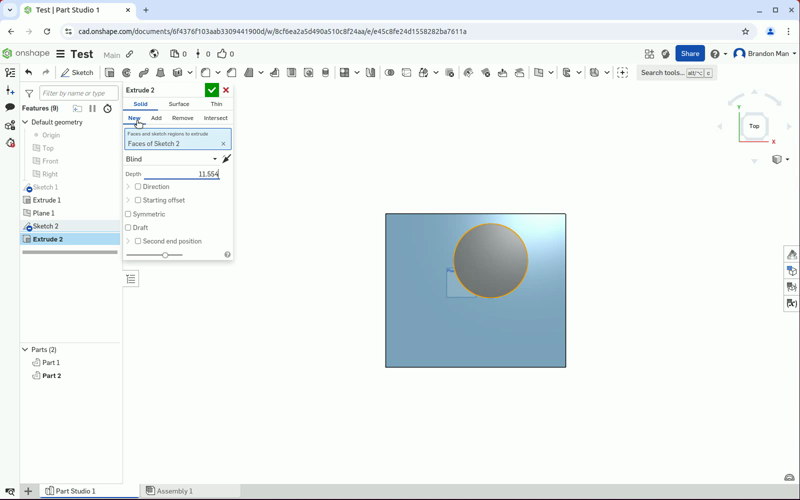
key(enter)
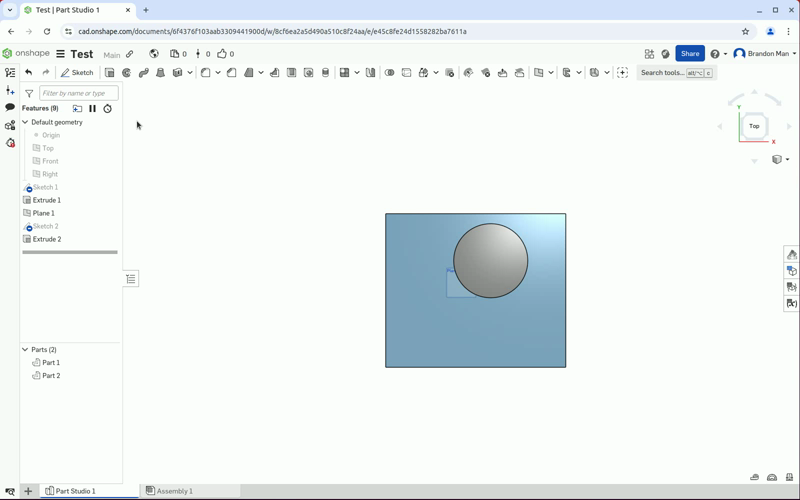
key(shift+h)
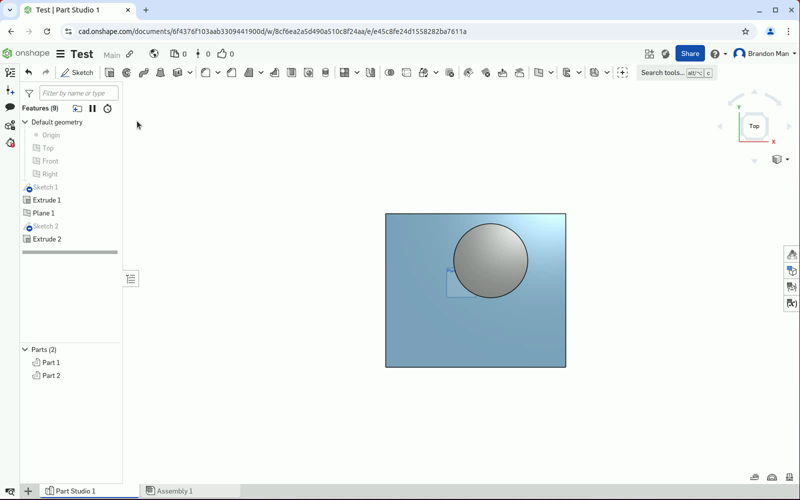
key(shift+h)
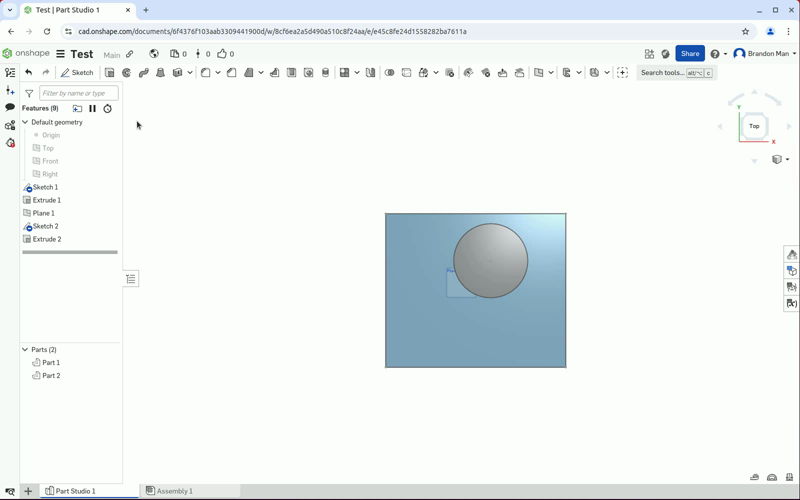
key(shift+7)
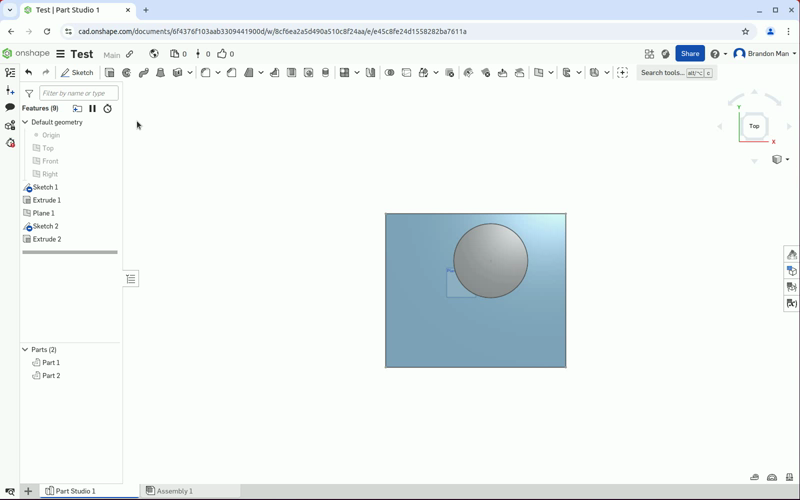
key(up, 3)
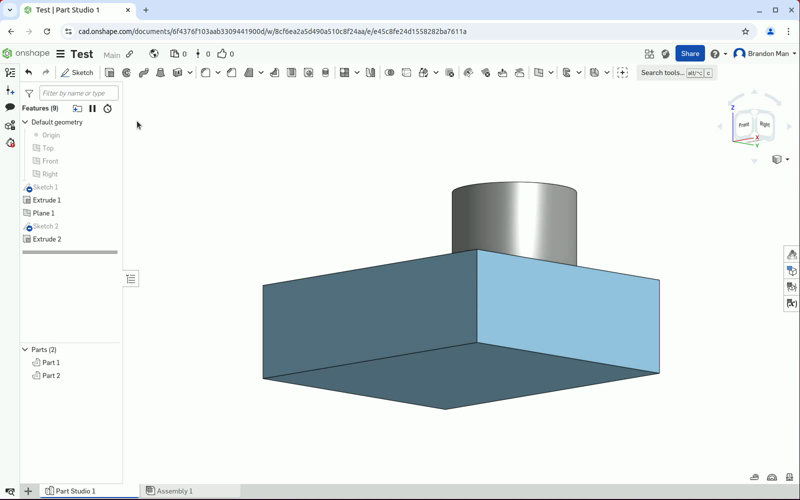
key(left, 3)
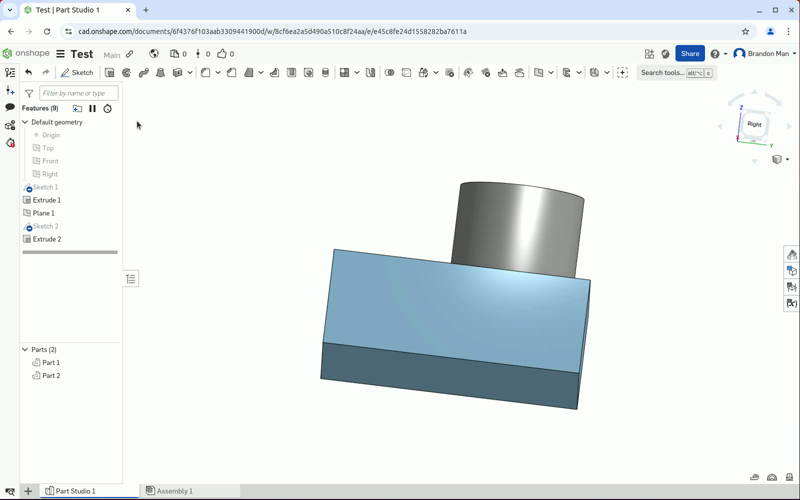
key(right, 3)
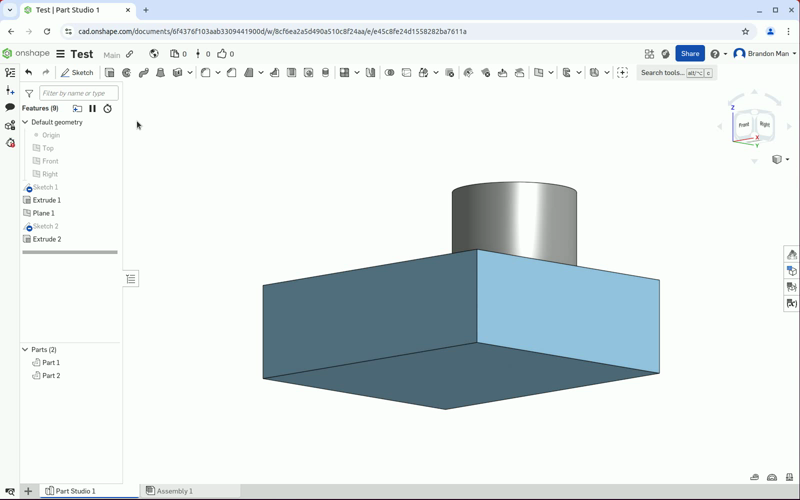
key(down, 3)
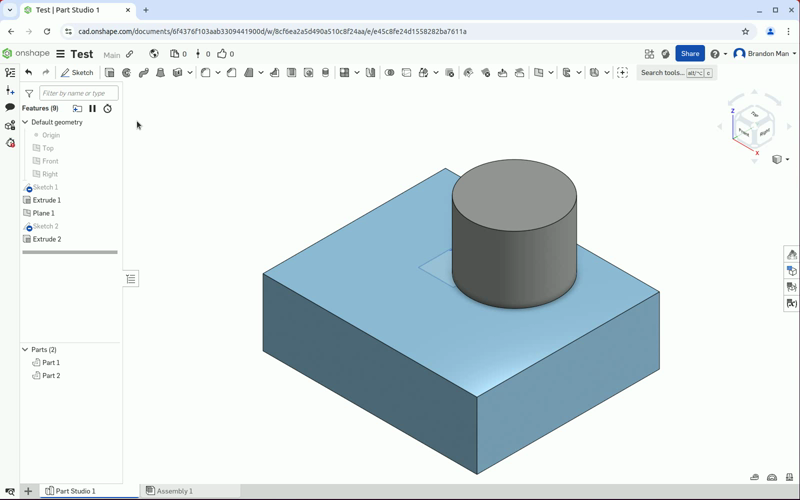
mouse_move(73, 189)
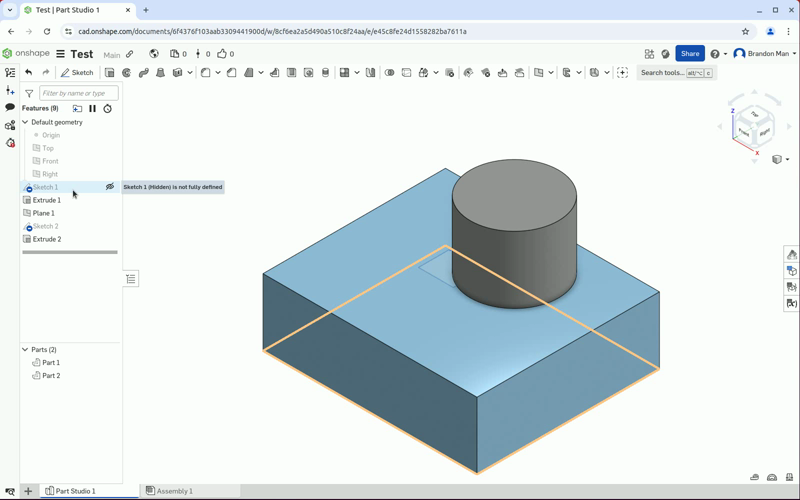
click(73, 189)